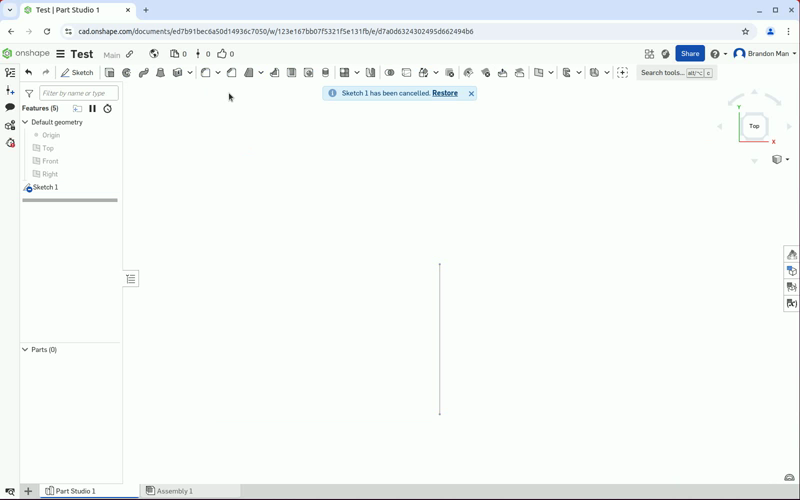
key(shift+h)
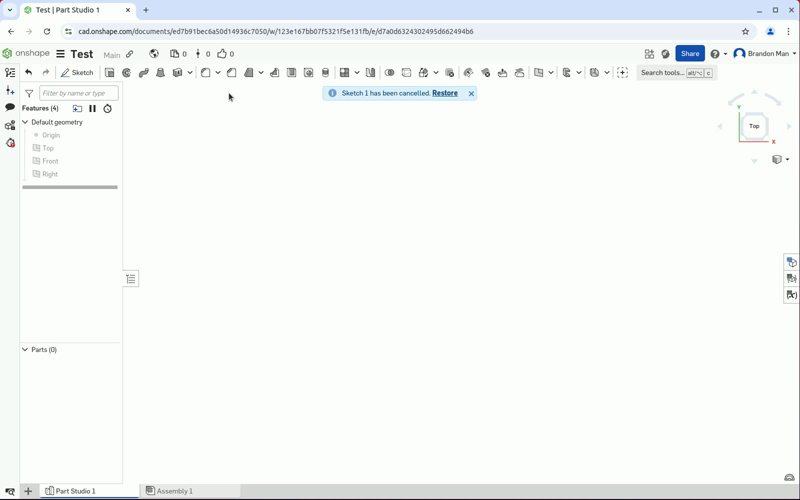
mouse_move(73, 352)
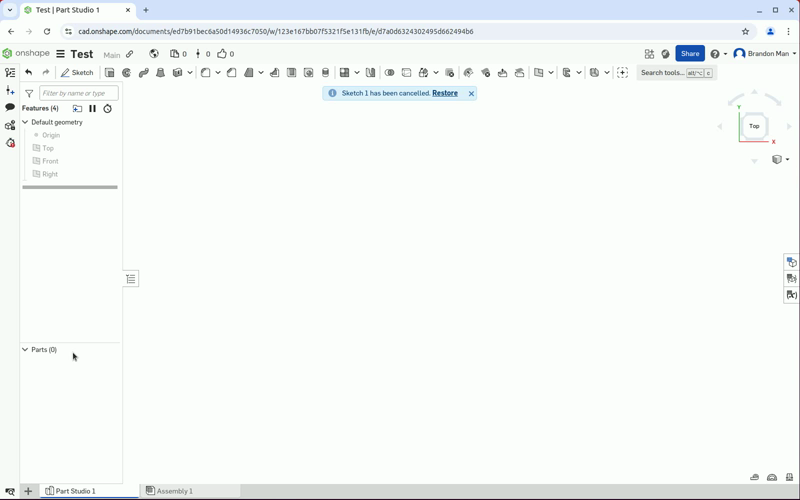
key(y)
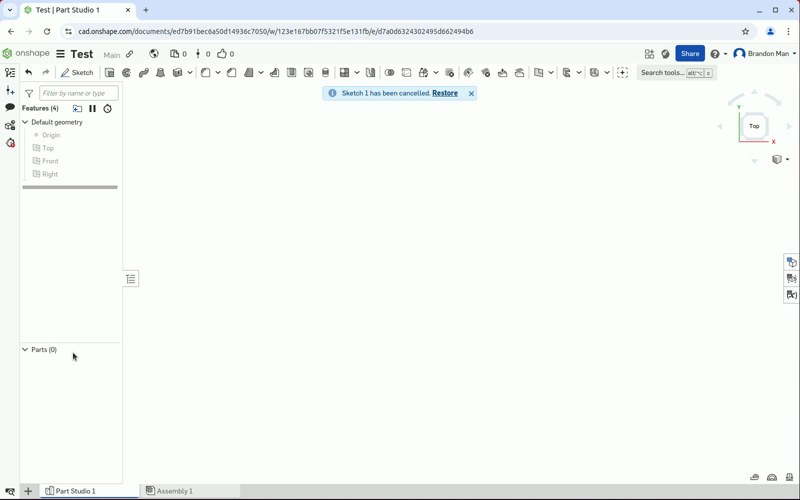
key(shift+p)
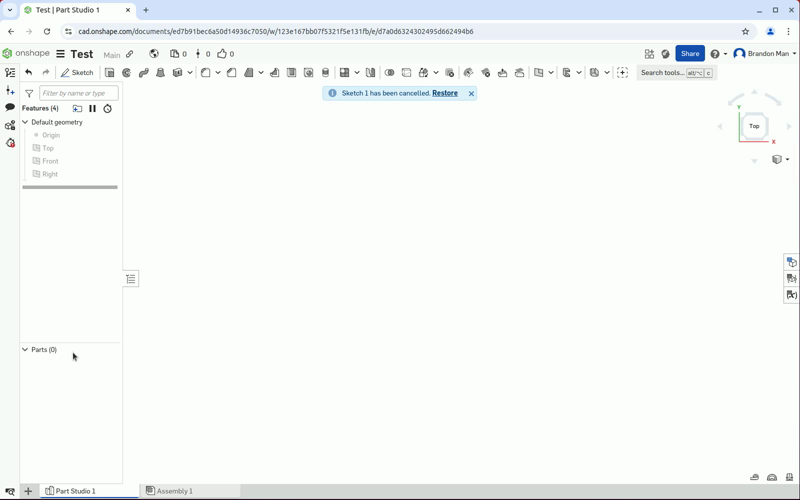
key(space)
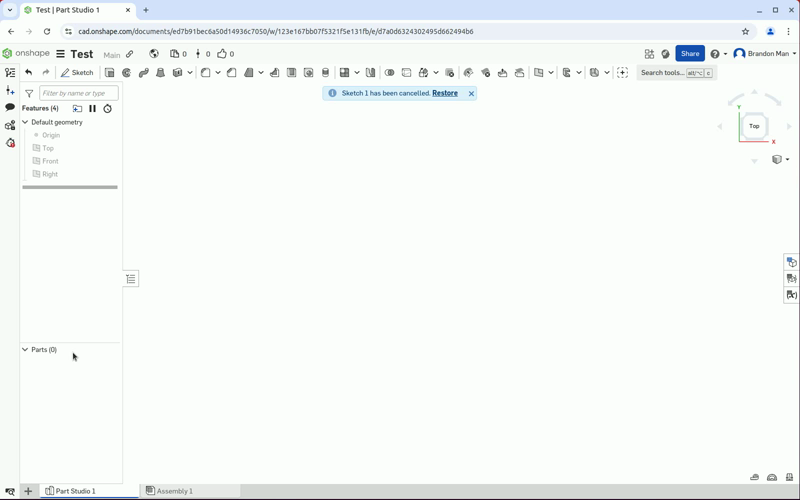
key_down(shift)
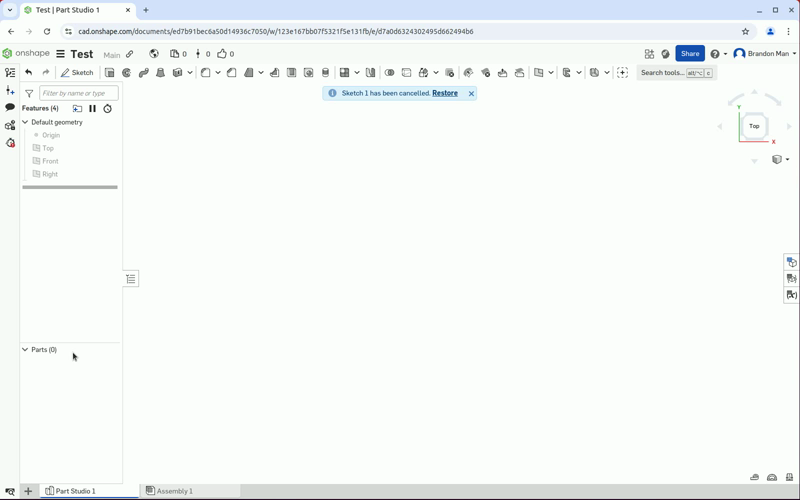
key(up)
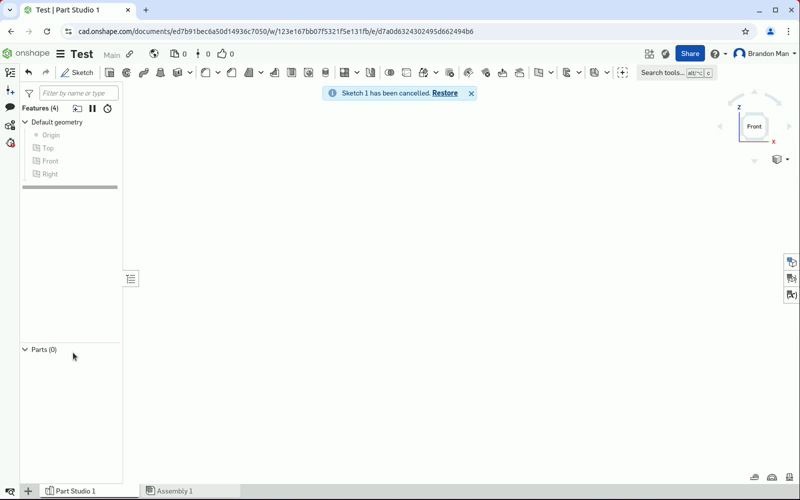
key_up(shift)
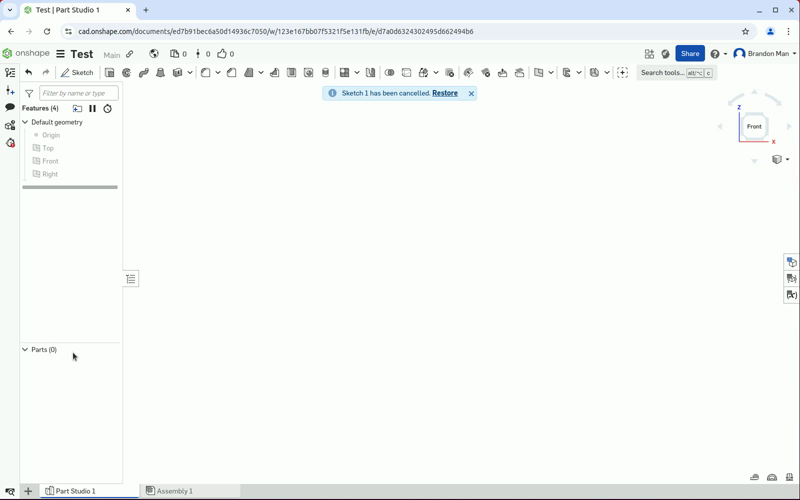
mouse_move(73, 352)
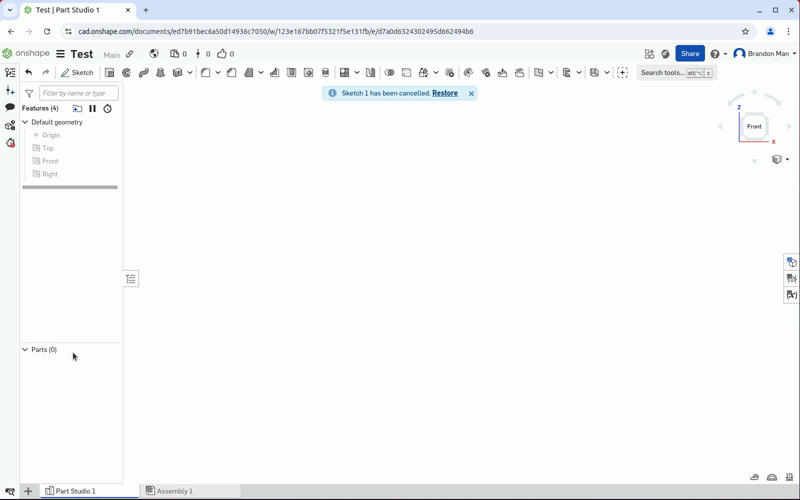
key(shift+y)
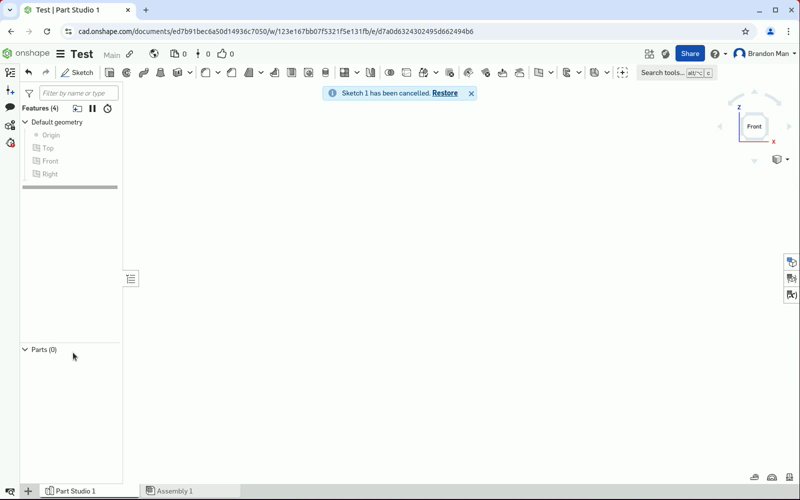
key(shift+s)
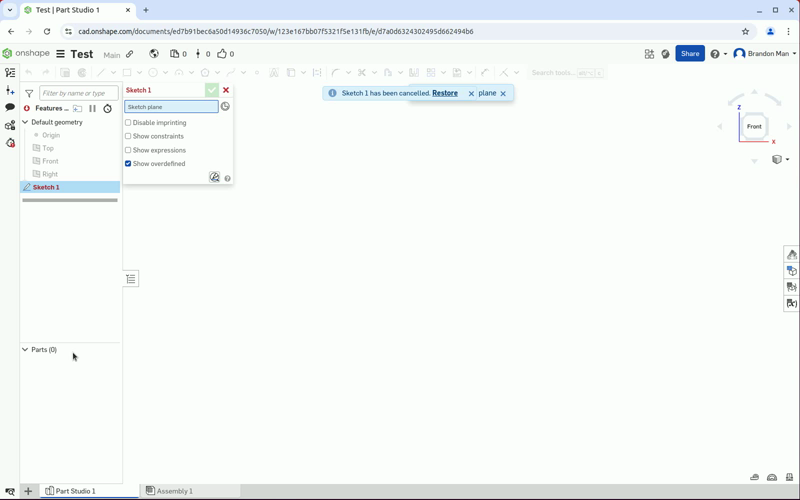
mouse_move(73, 163)
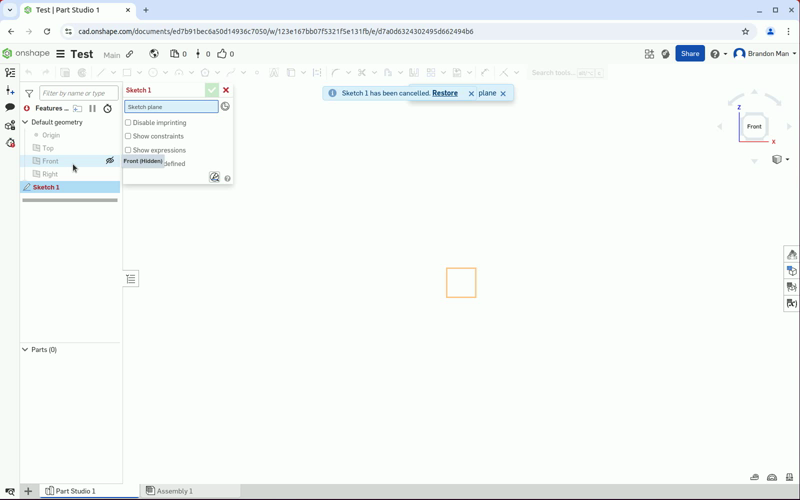
click(73, 163)
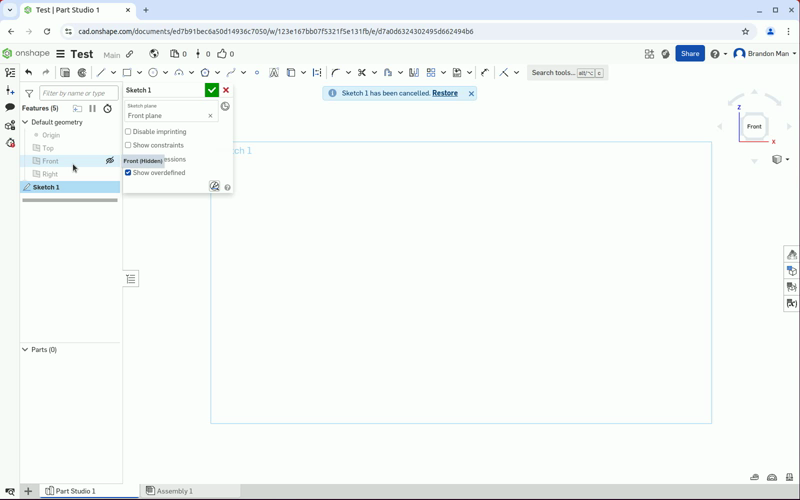
mouse_move(73, 352)
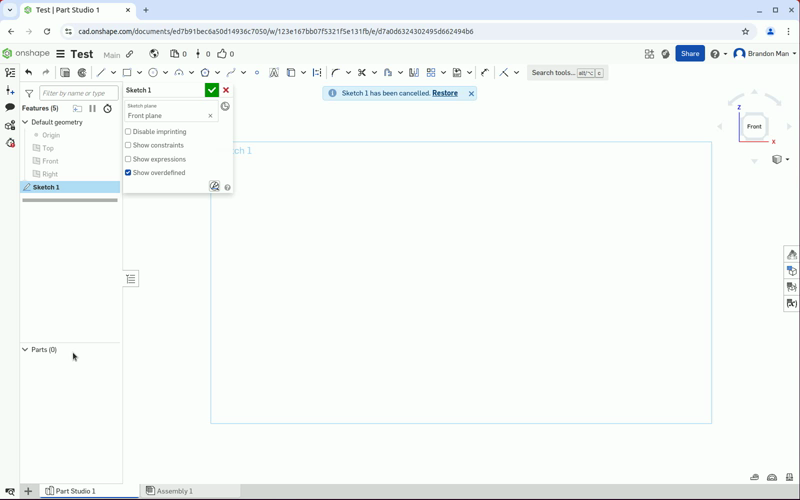
key(y)
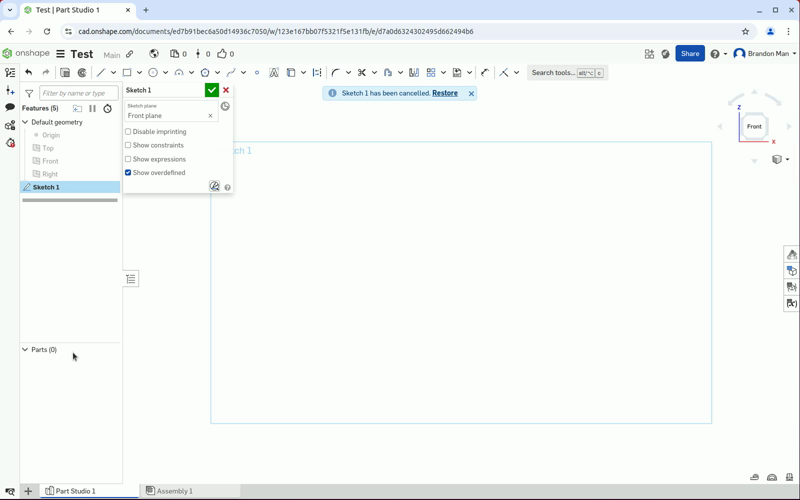
key(c)
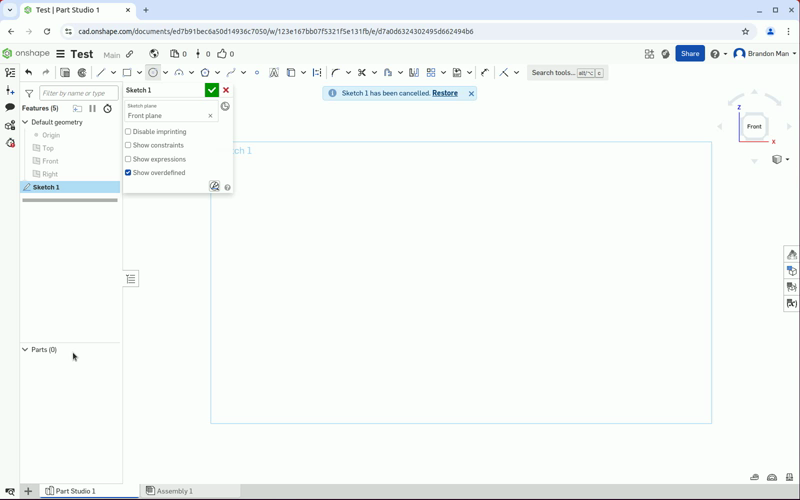
key_down(shift)
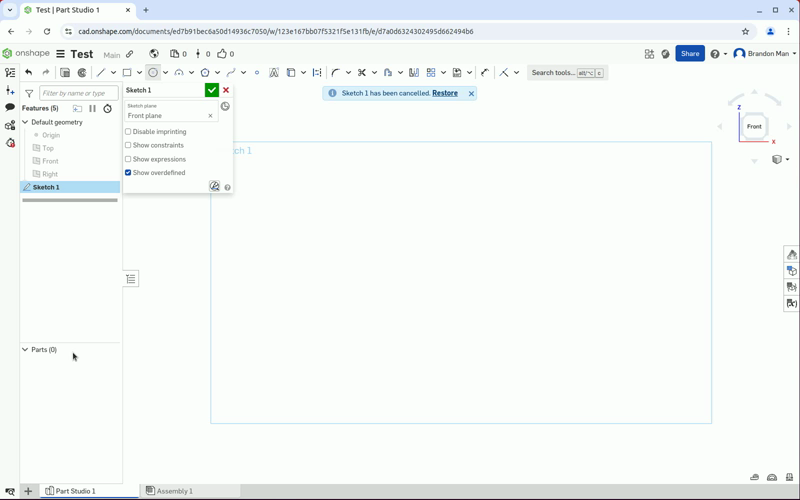
mouse_move(461, 282)
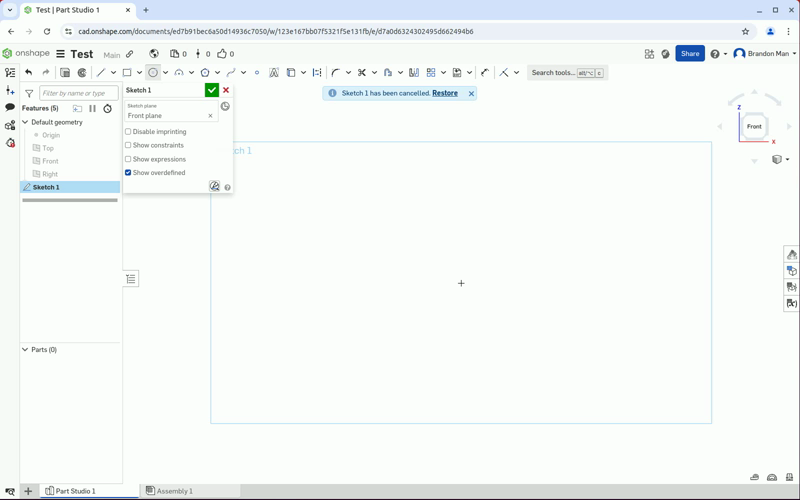
click(461, 282)
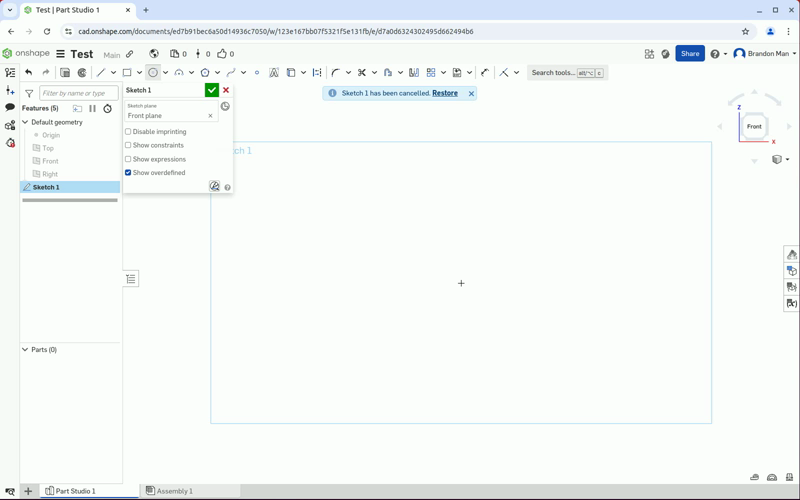
key_up(shift)
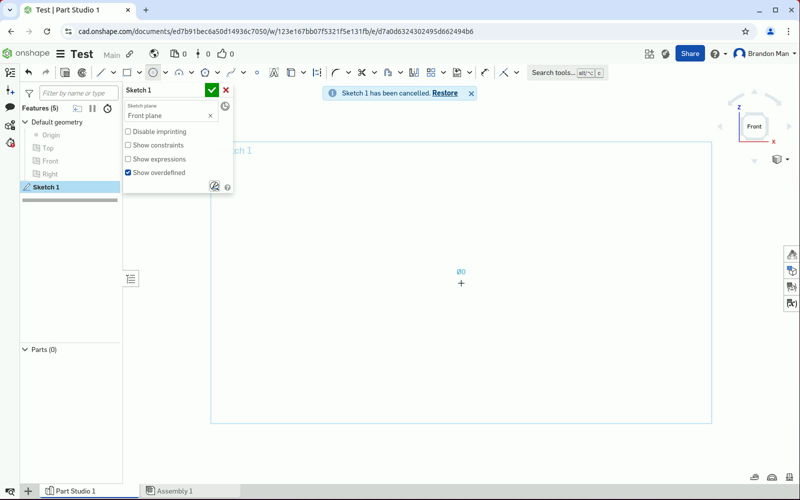
mouse_move(573, 282)
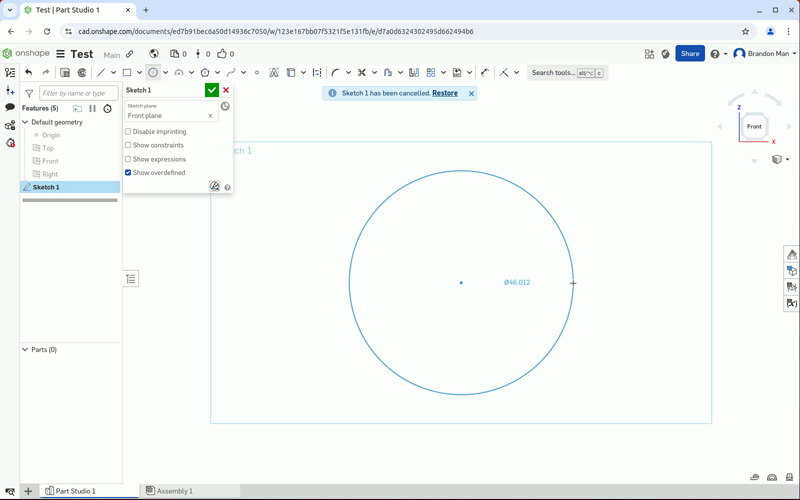
click(573, 282)
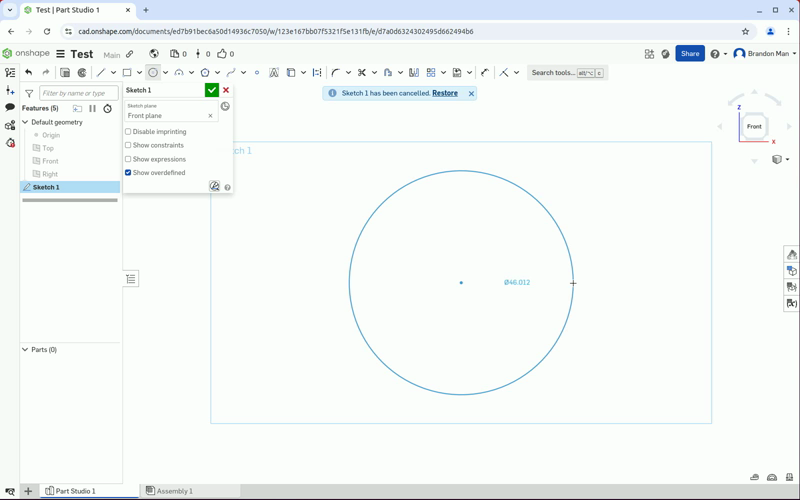
key(esc)
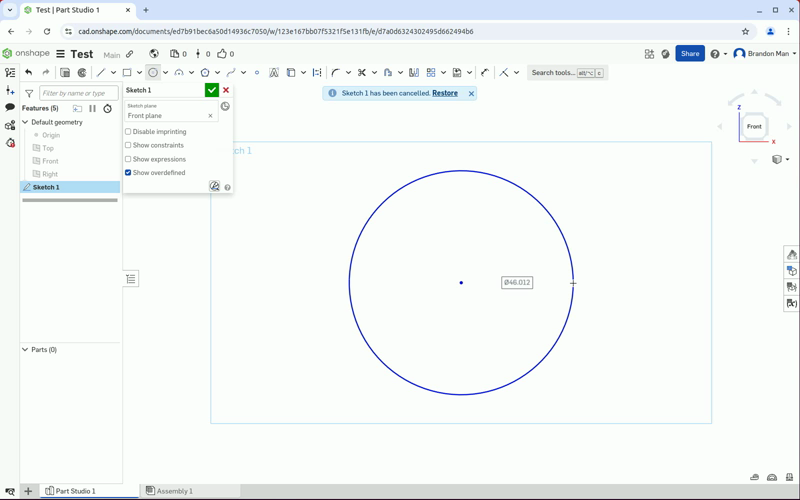
mouse_move(395, 263)
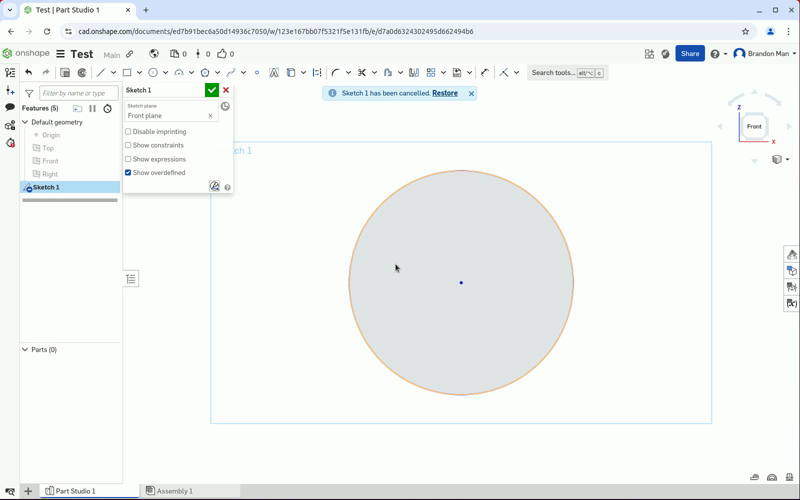
click(395, 263)
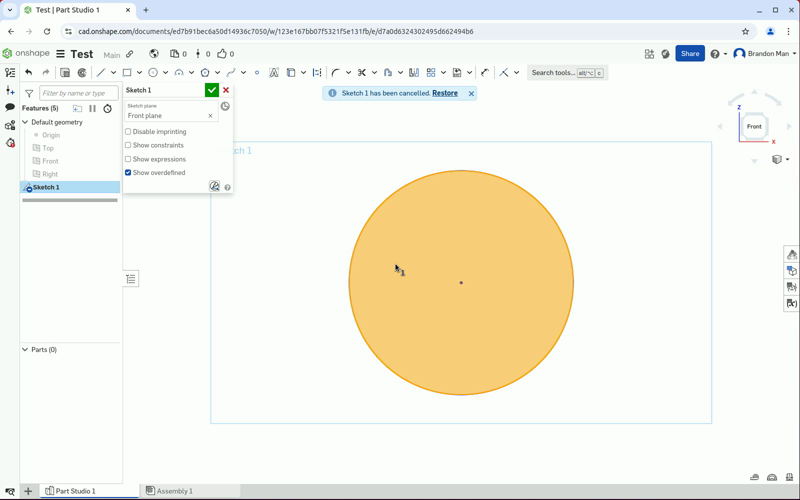
mouse_move(73, 352)
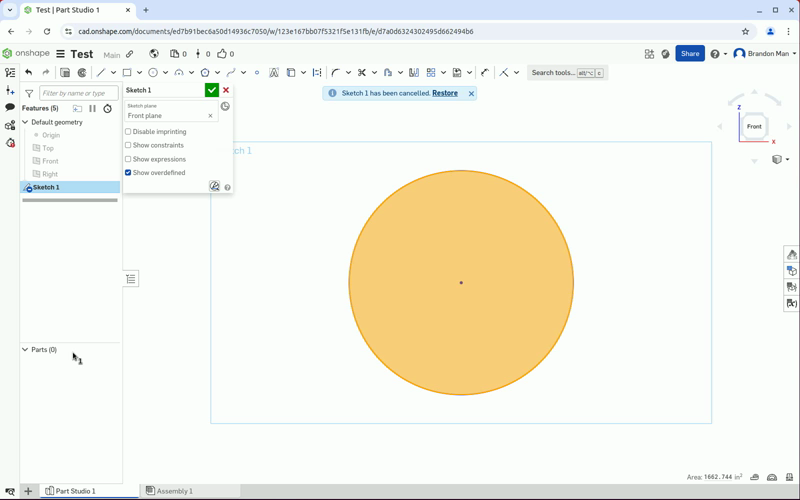
key(shift+y)
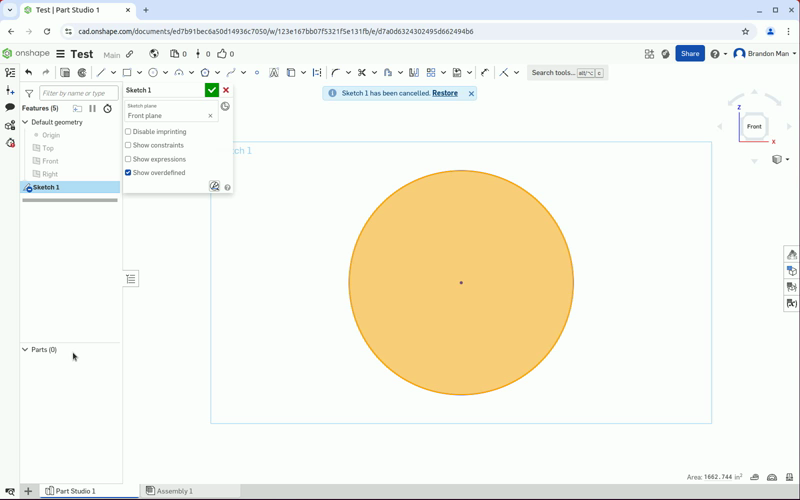
key(shift+e)
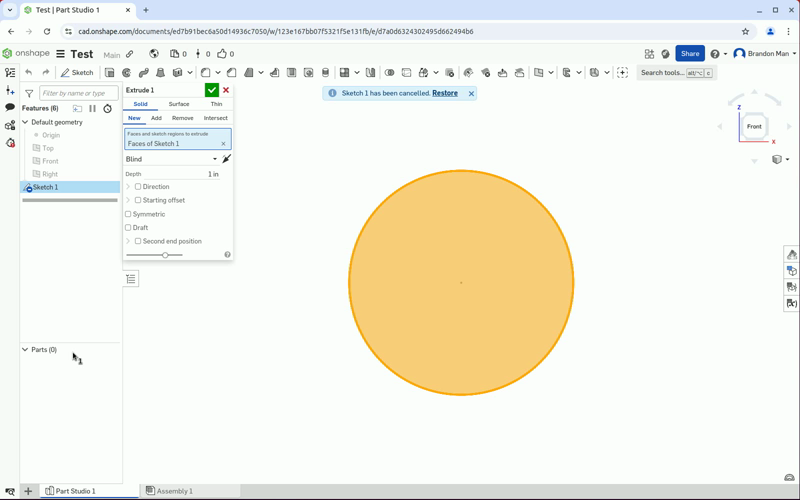
mouse_move(143, 106)
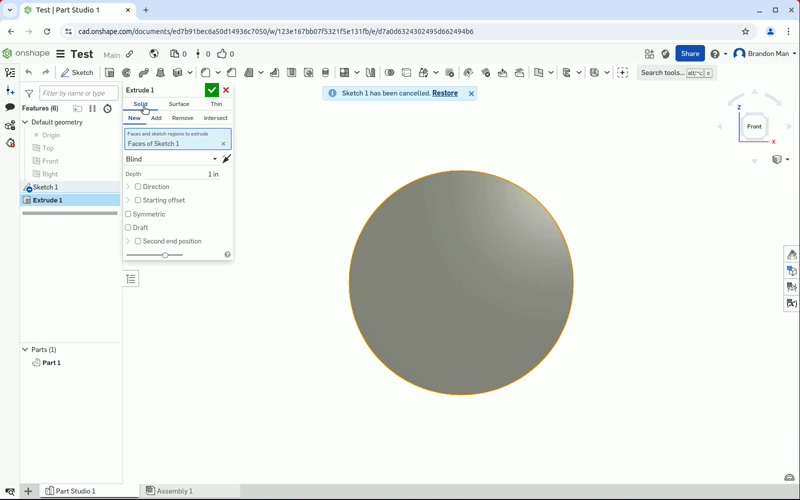
click(143, 106)
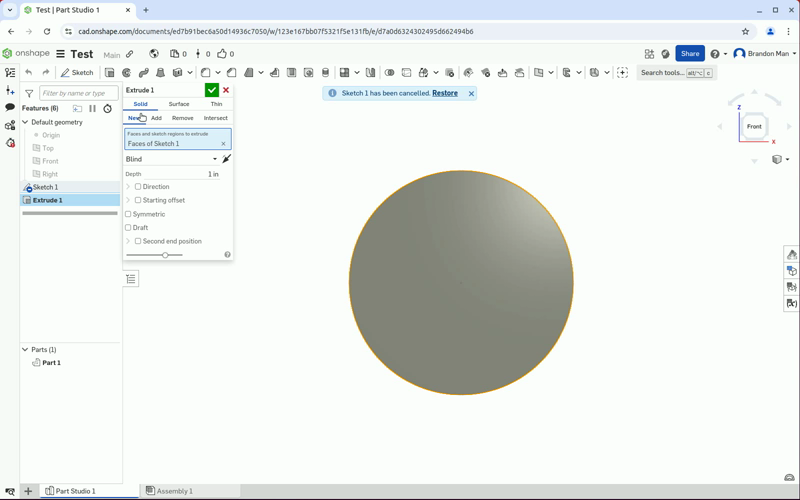
mouse_move(137, 120)
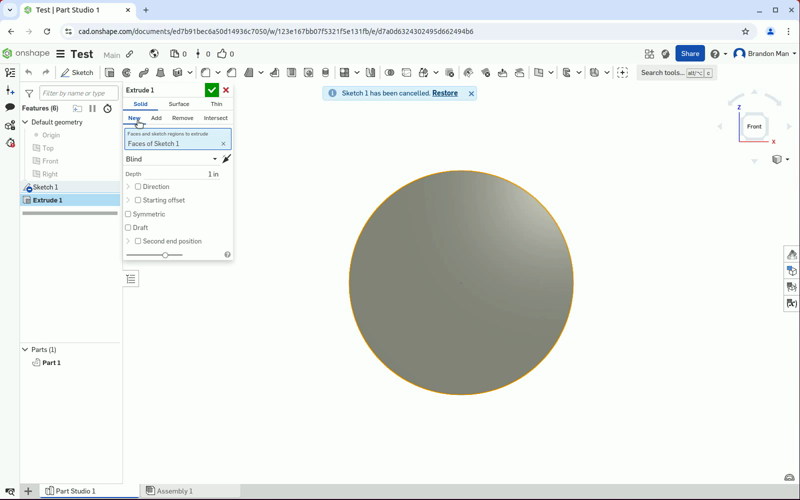
click(137, 120)
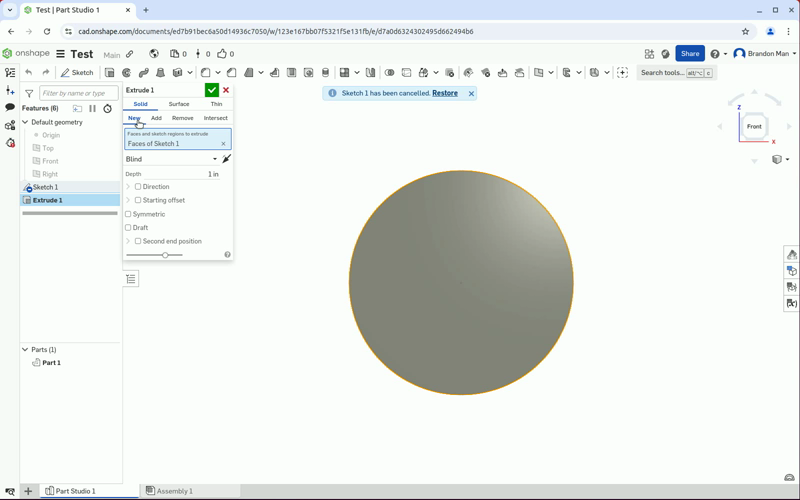
key(tab, 4)
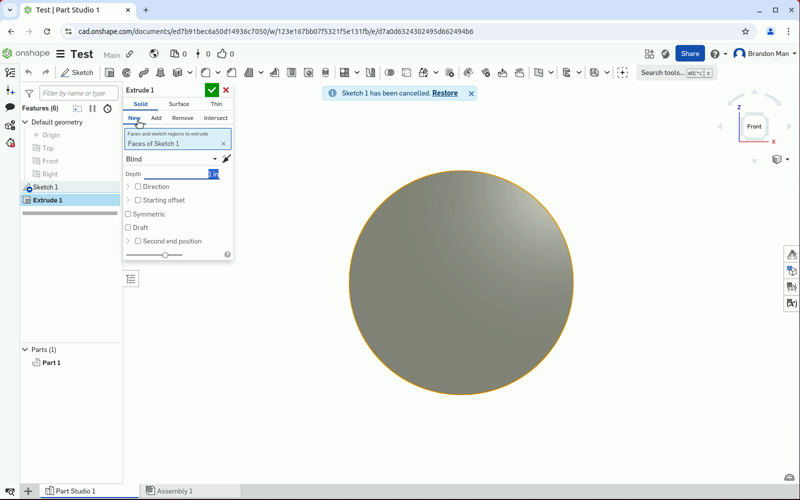
text(23.108)
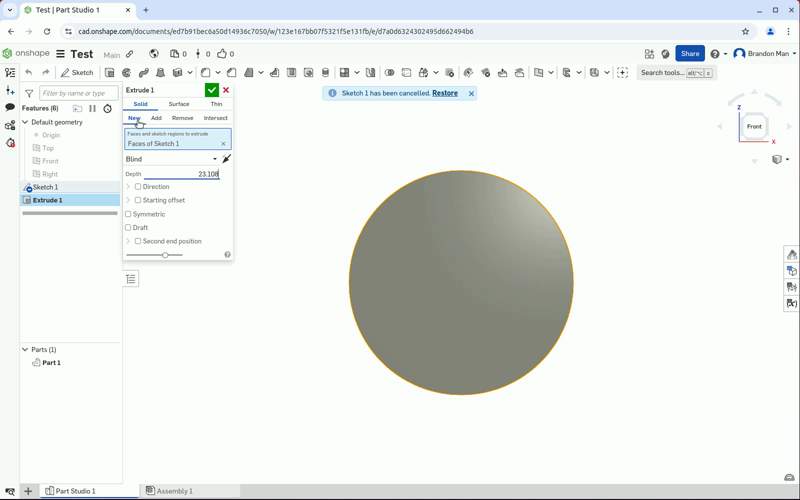
key(enter)
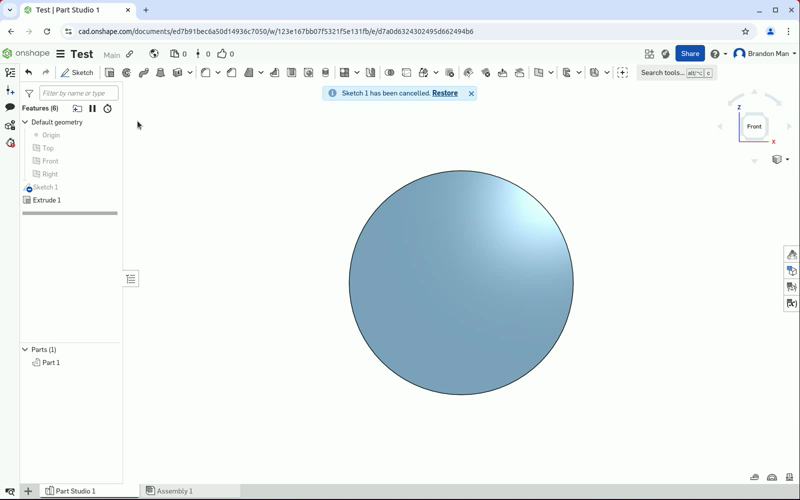
key(shift+h)
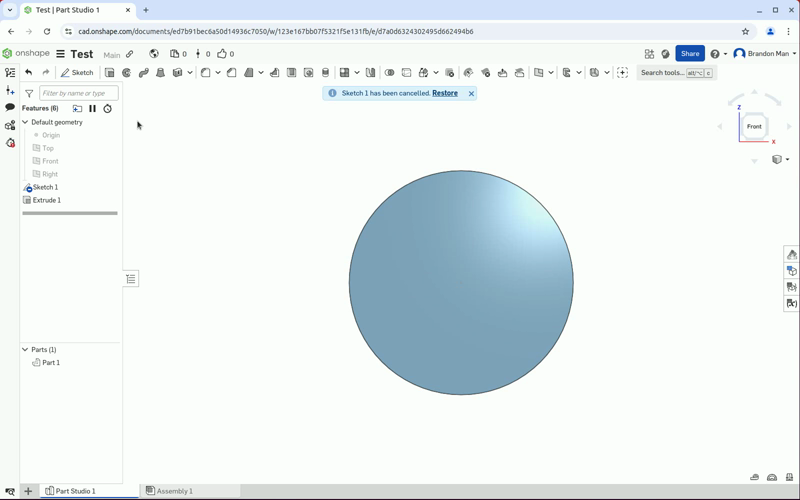
key(shift+h)
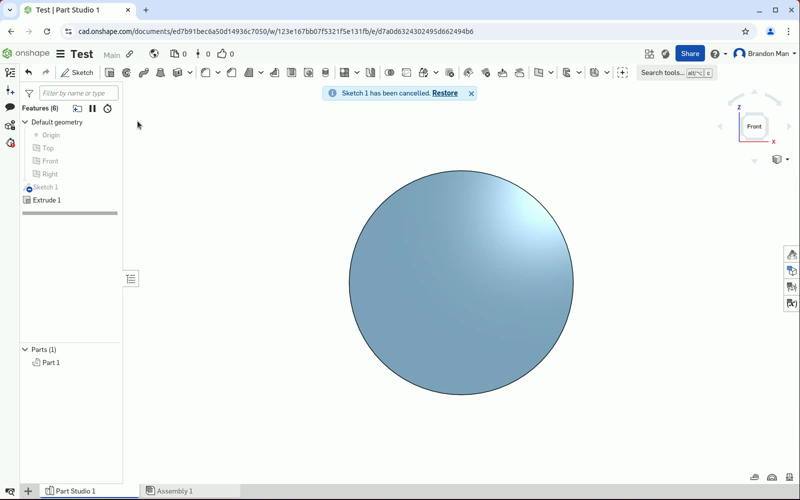
mouse_move(73, 189)
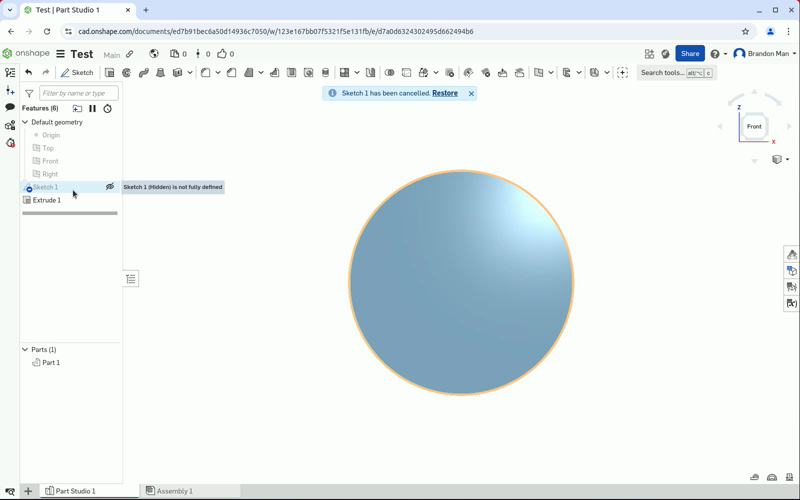
click(73, 189)
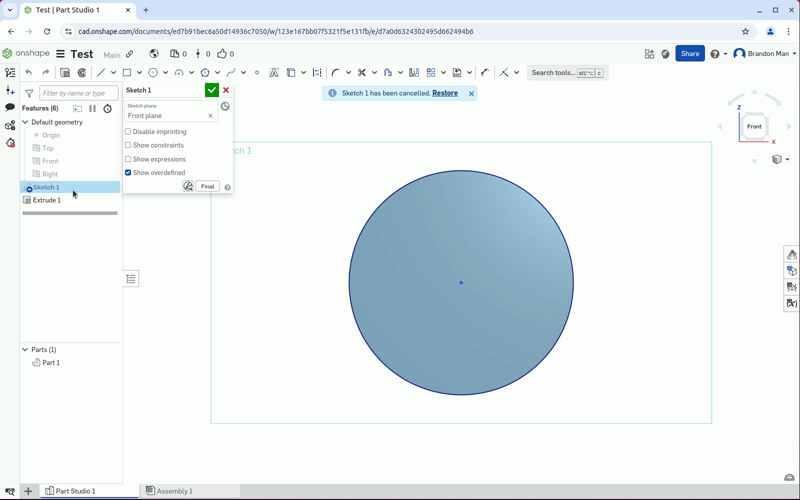
mouse_move(229, 92)
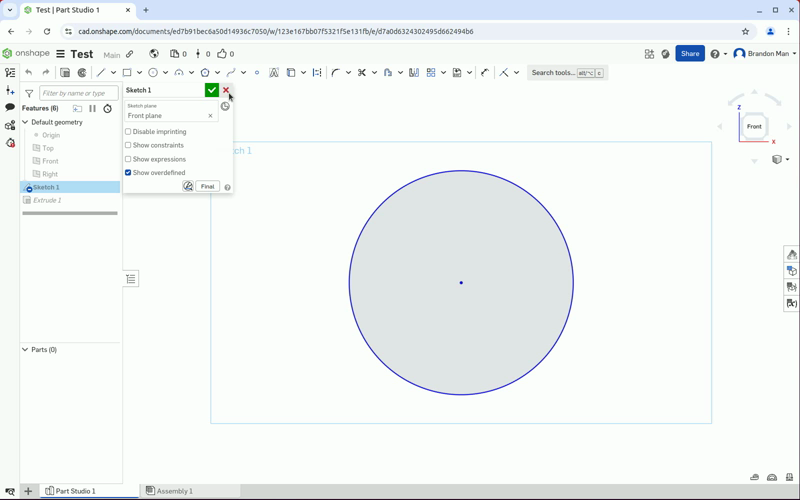
click(229, 92)
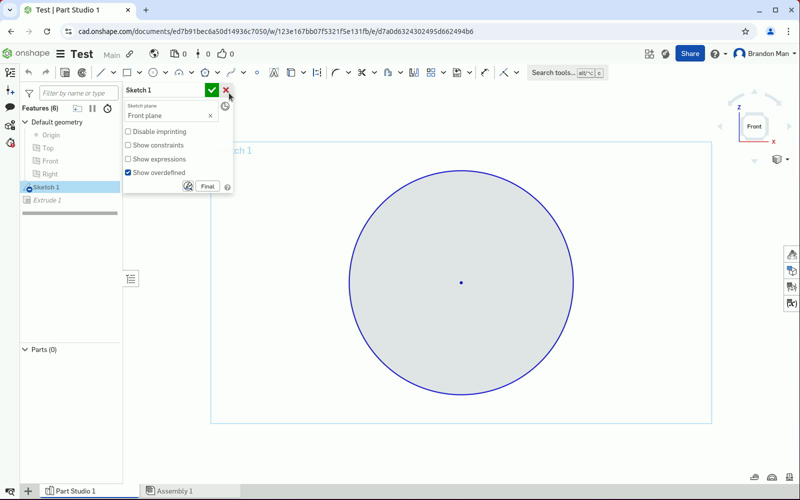
key(shift+s)
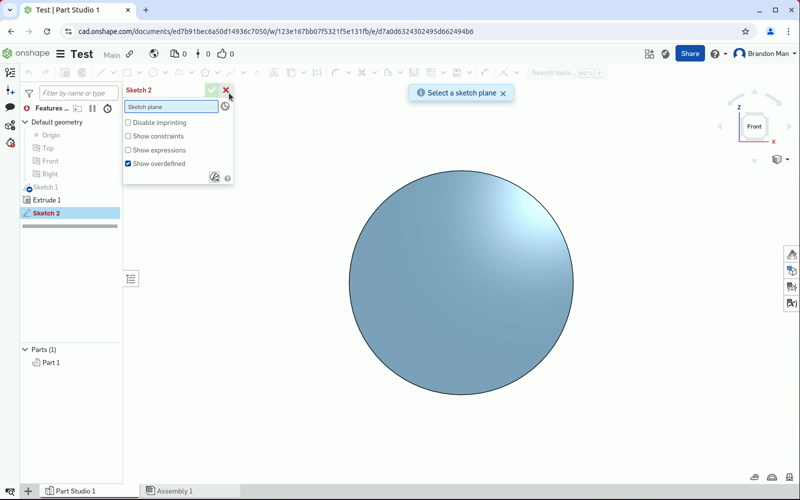
mouse_move(73, 163)
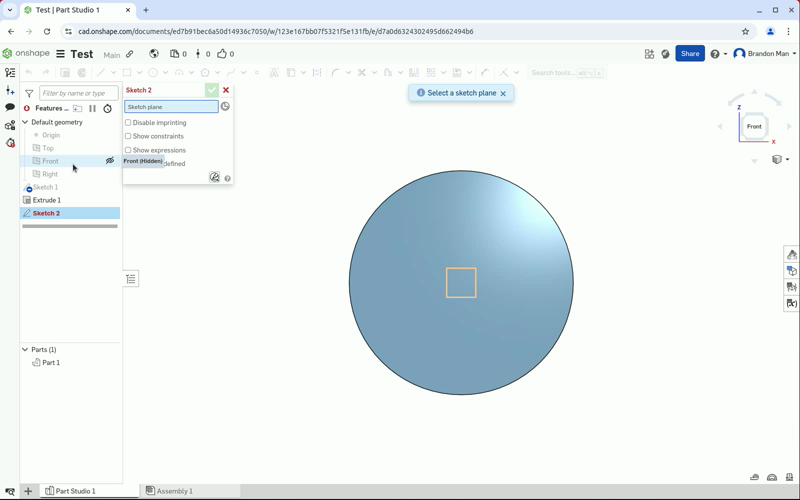
click(73, 163)
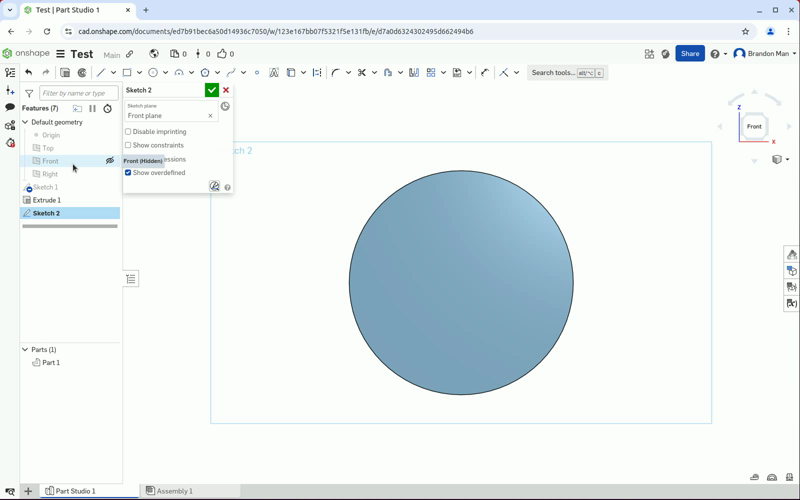
mouse_move(73, 352)
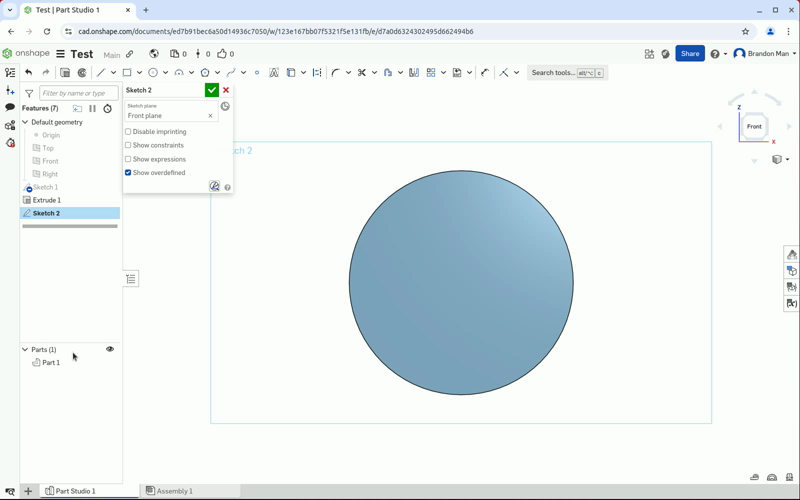
key(y)
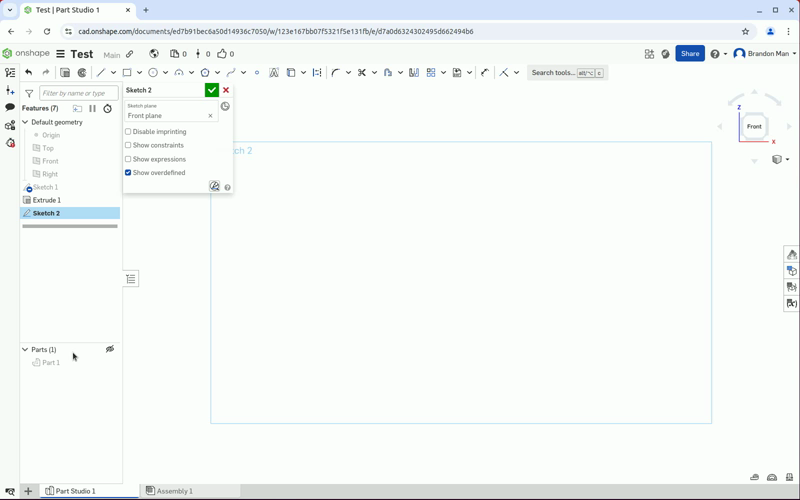
key(c)
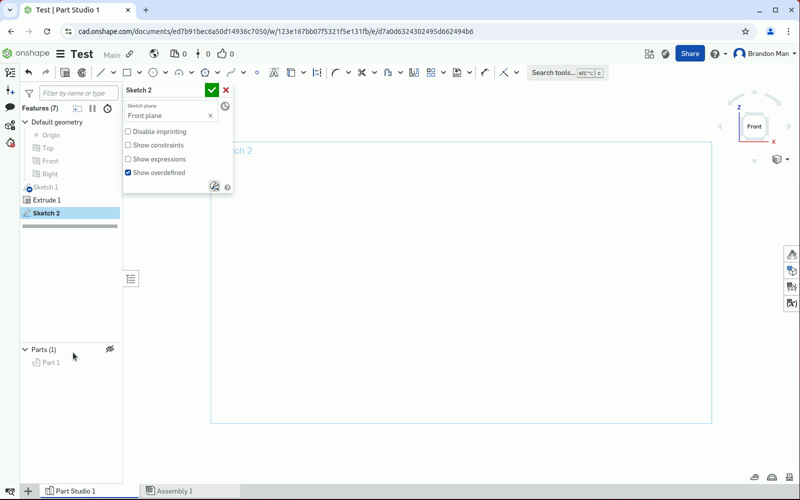
key_down(shift)
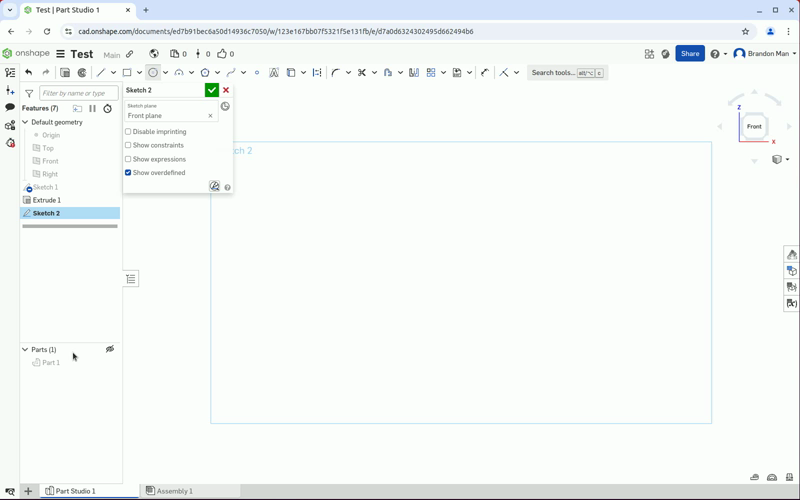
mouse_move(457, 282)
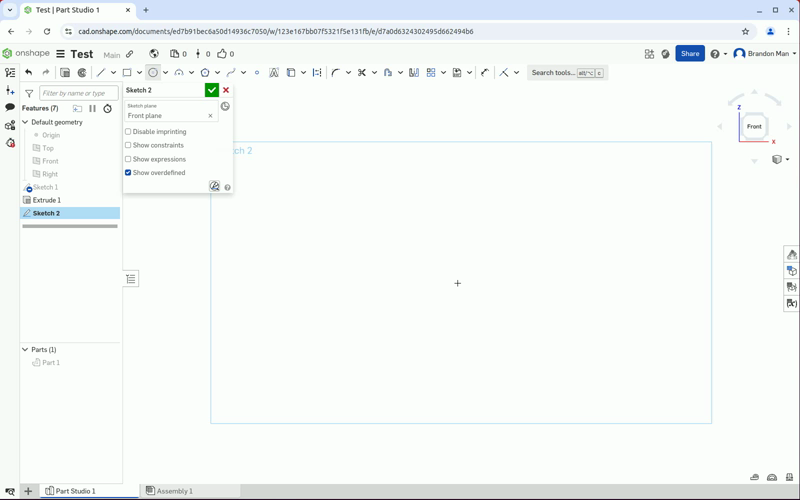
click(457, 282)
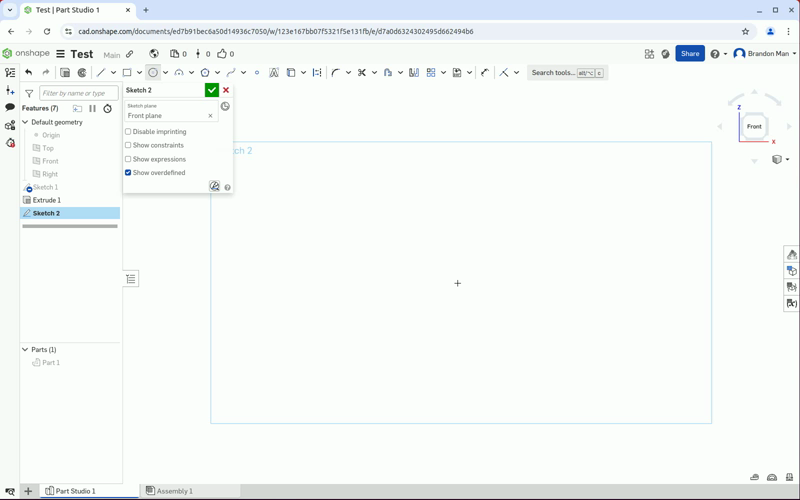
key_up(shift)
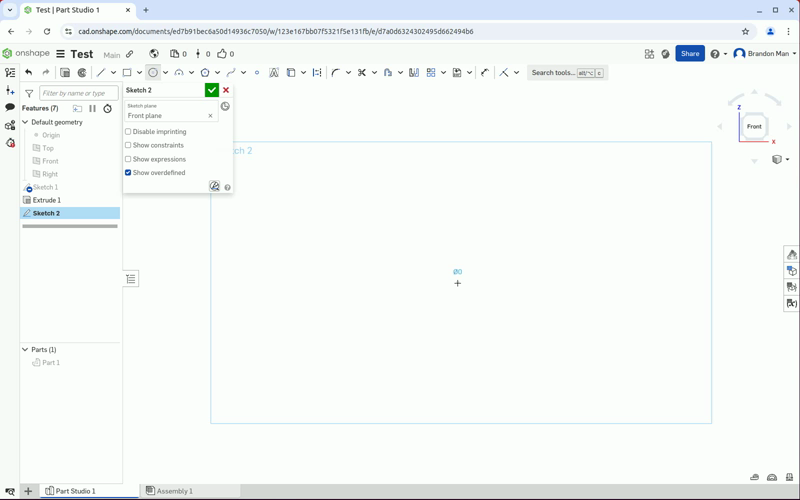
mouse_move(520, 282)
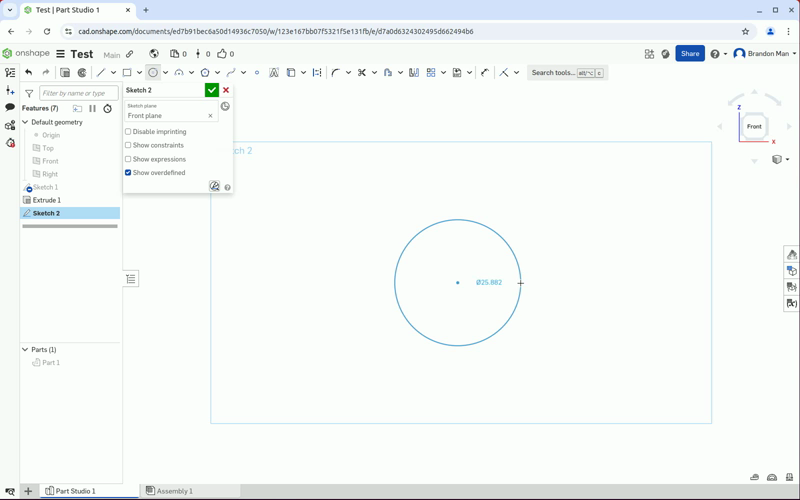
click(520, 282)
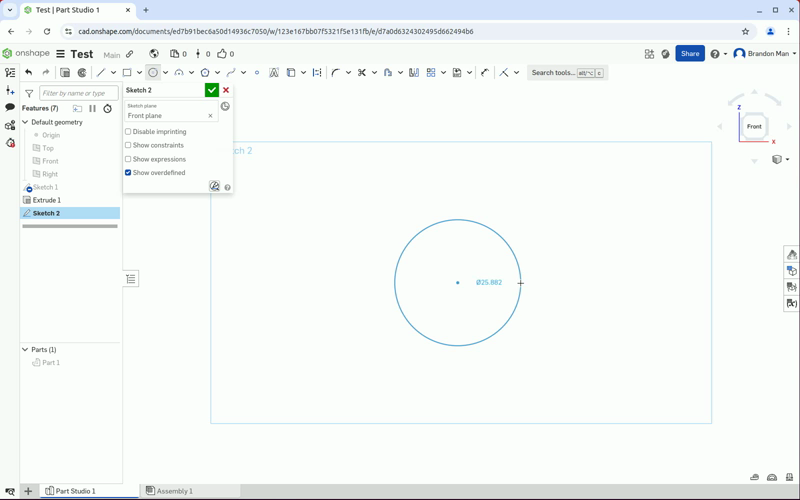
key(esc)
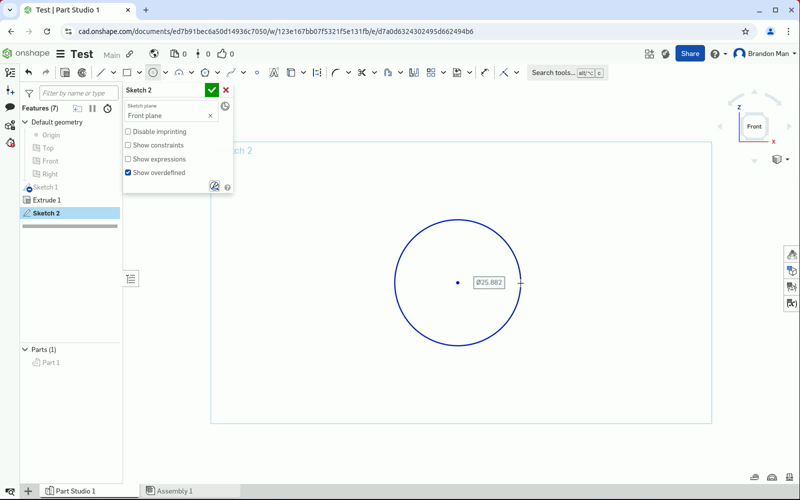
mouse_move(417, 262)
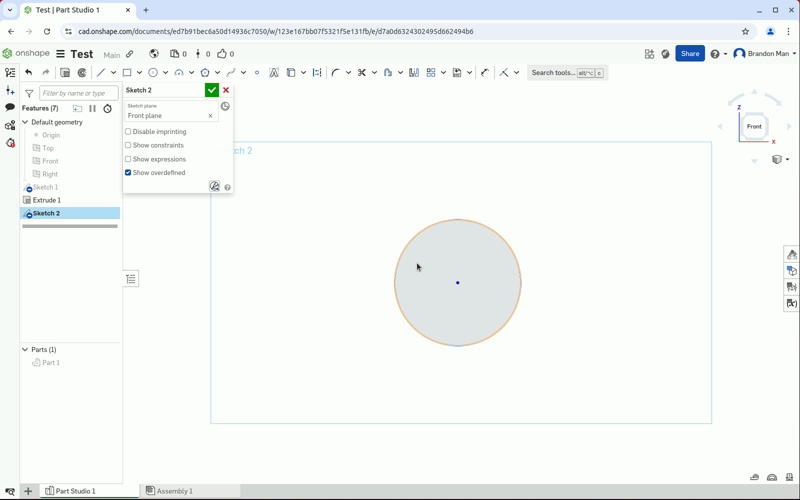
click(417, 262)
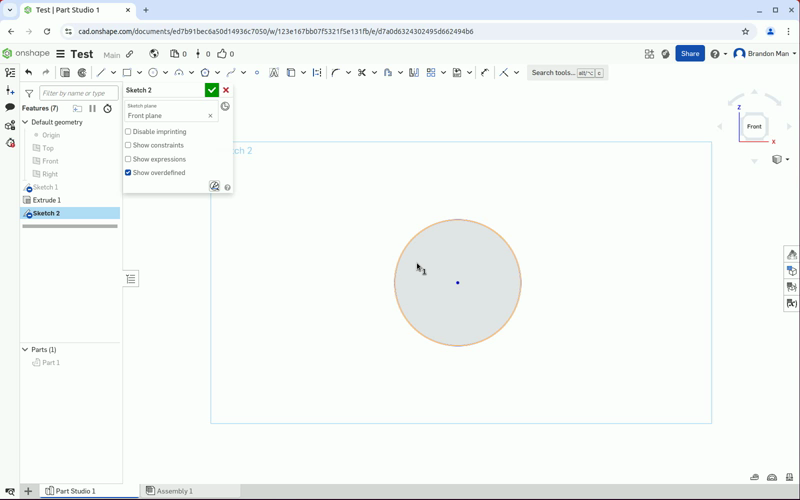
mouse_move(73, 352)
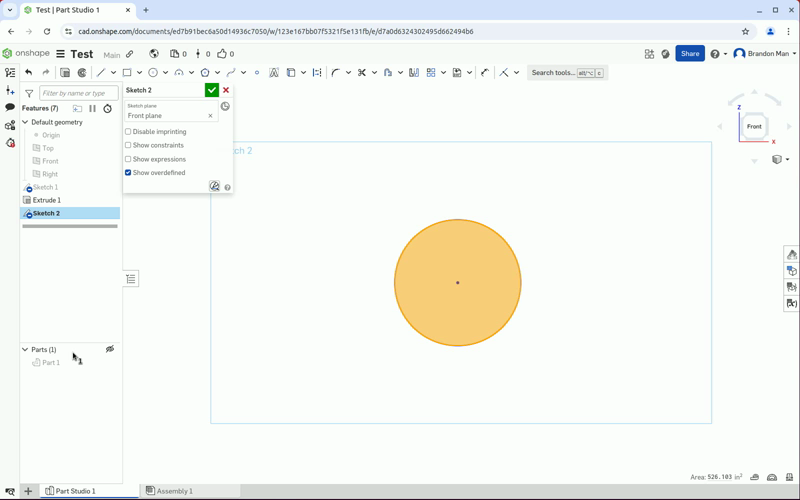
key(shift+y)
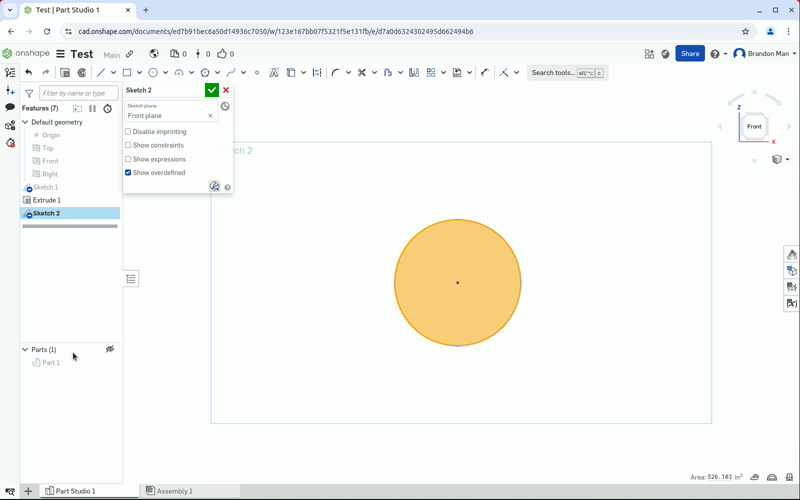
key(shift+e)
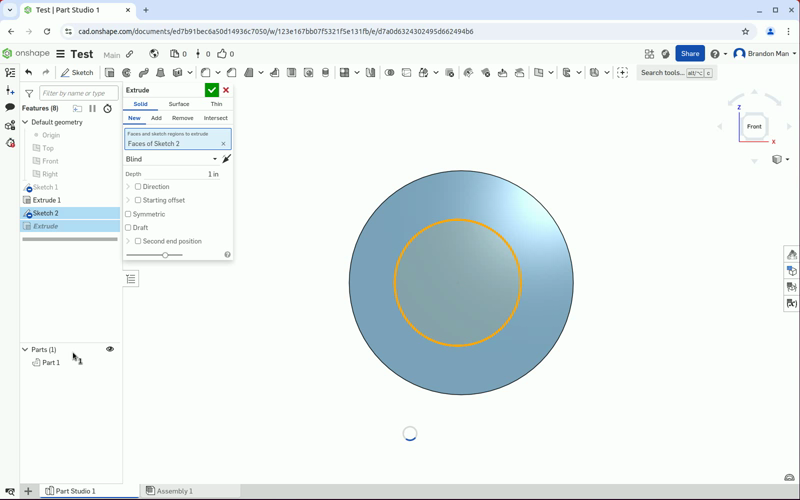
mouse_move(143, 106)
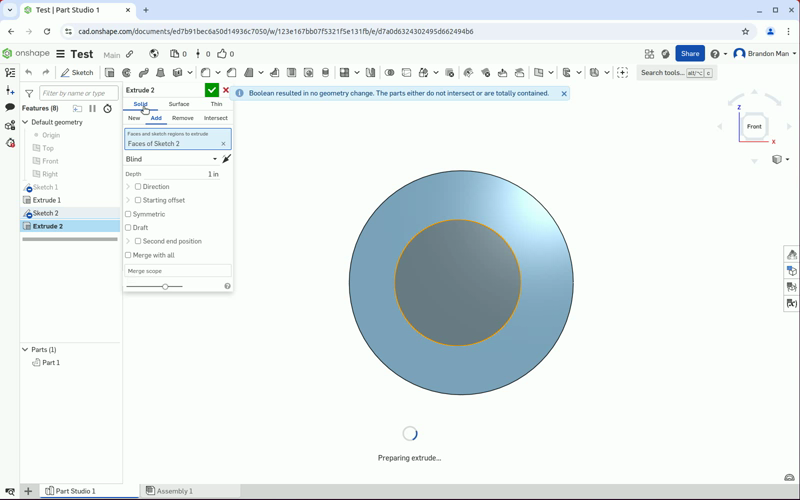
click(143, 106)
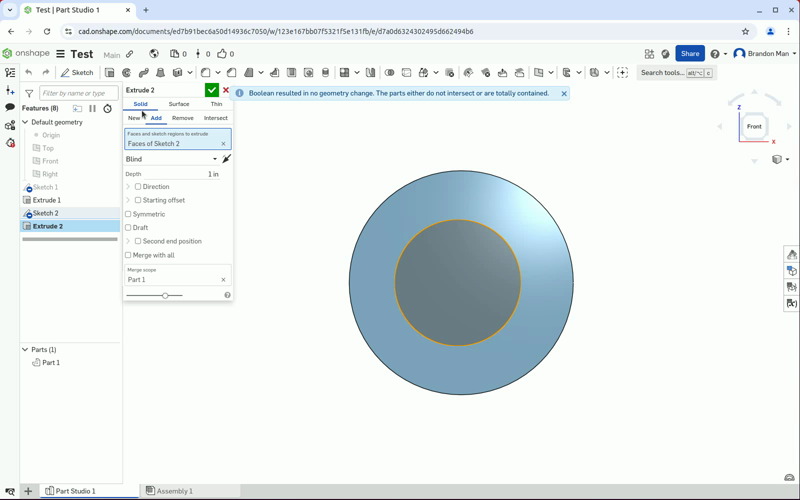
mouse_move(137, 120)
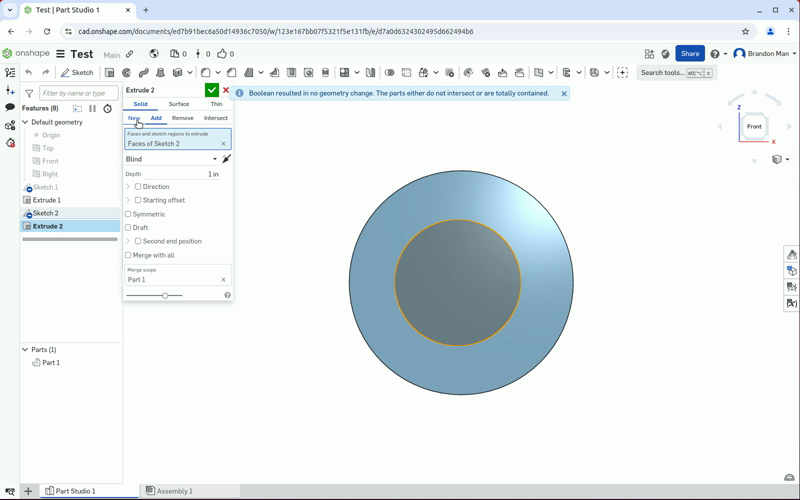
click(137, 120)
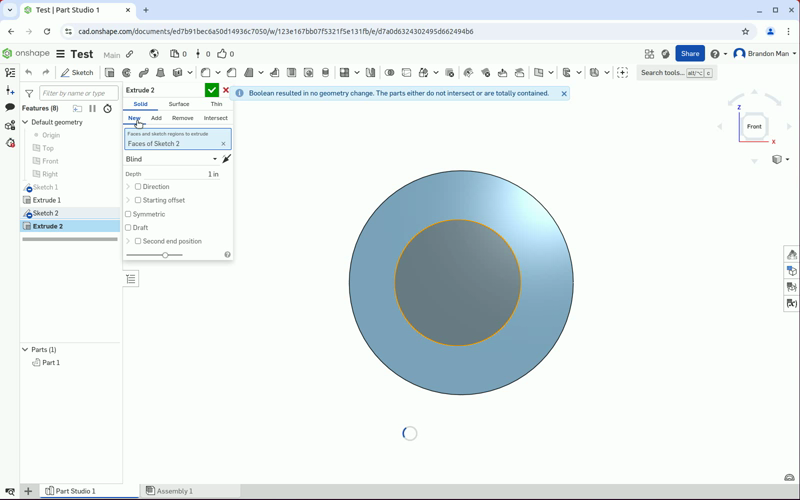
key(tab, 4)
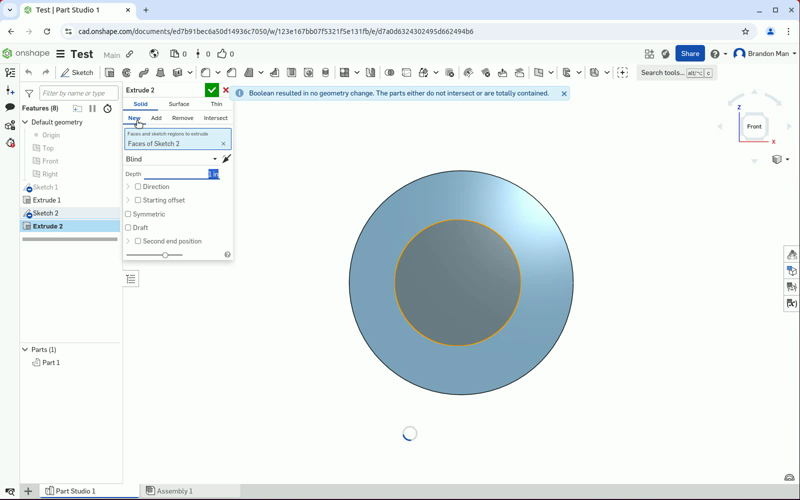
text(9.147)
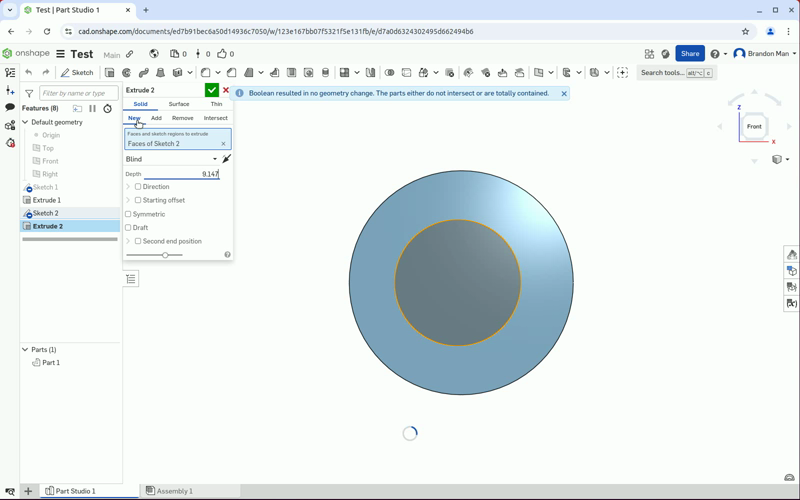
key(enter)
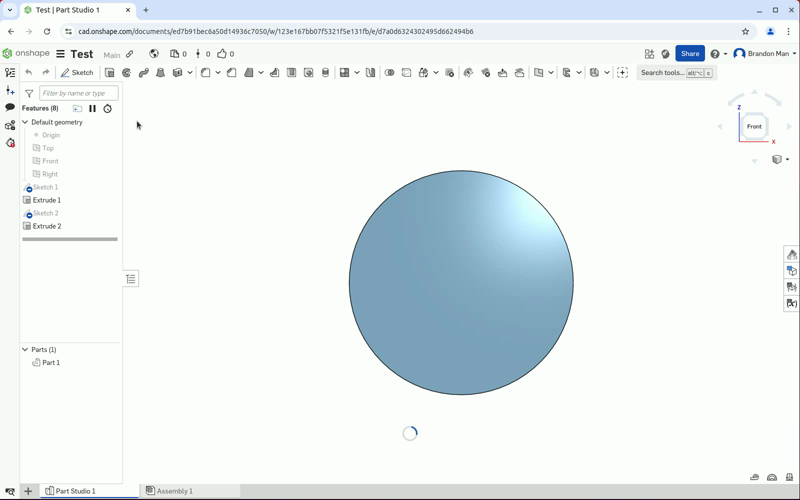
key(shift+h)
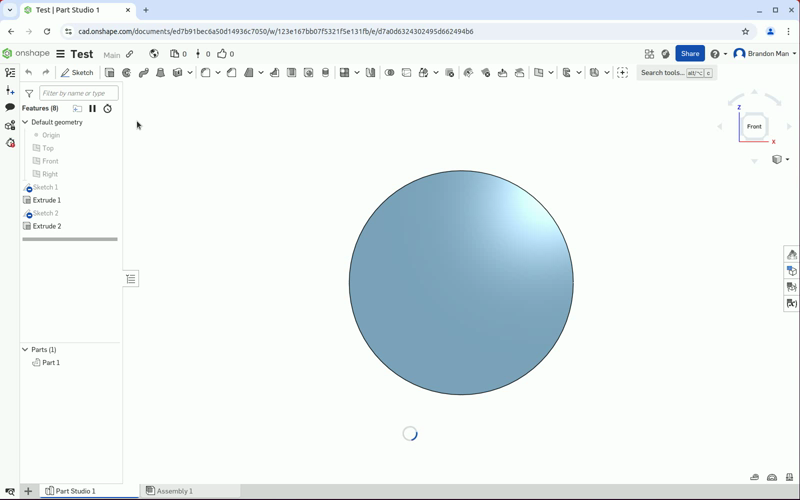
key(shift+h)
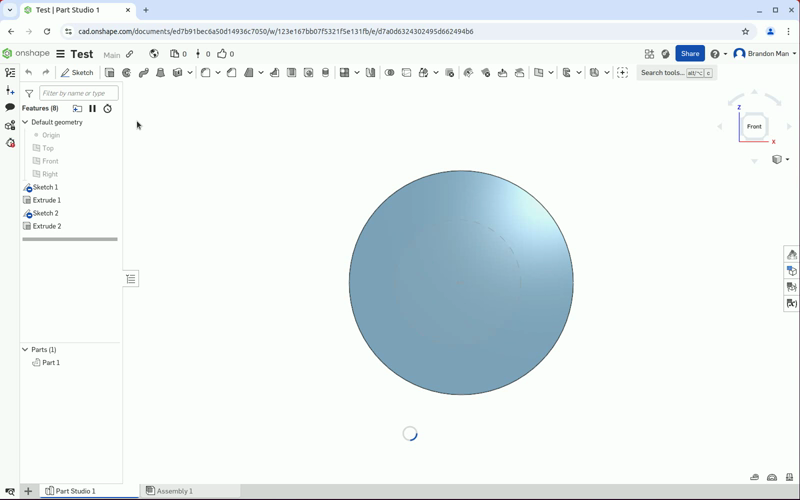
key(shift+7)
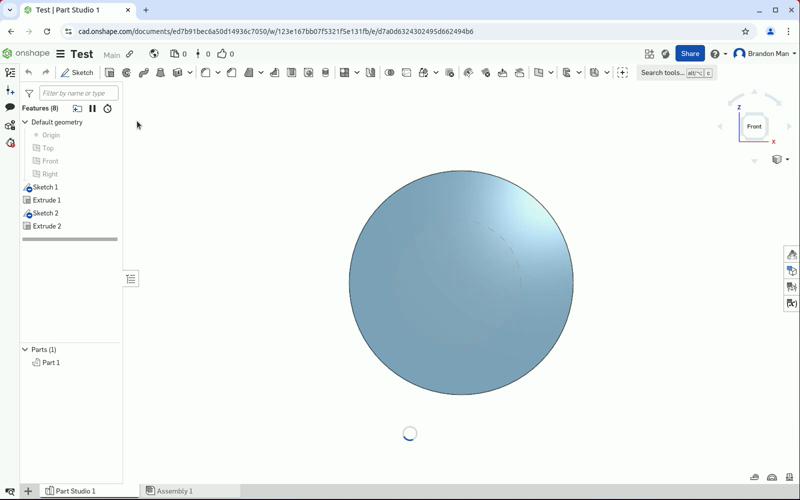
key(left, 2)
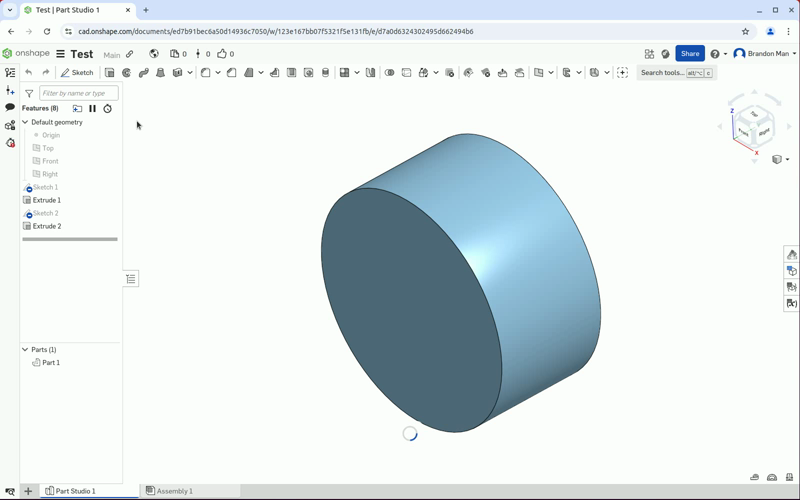
key(down, 2)
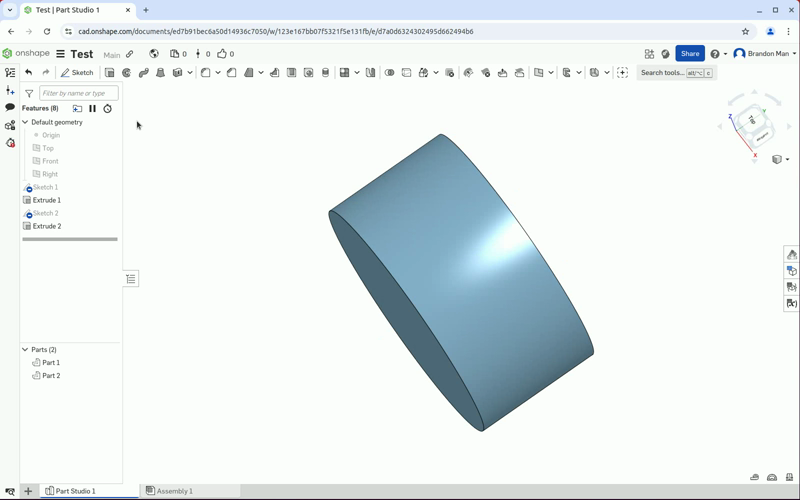
key(up, 2)
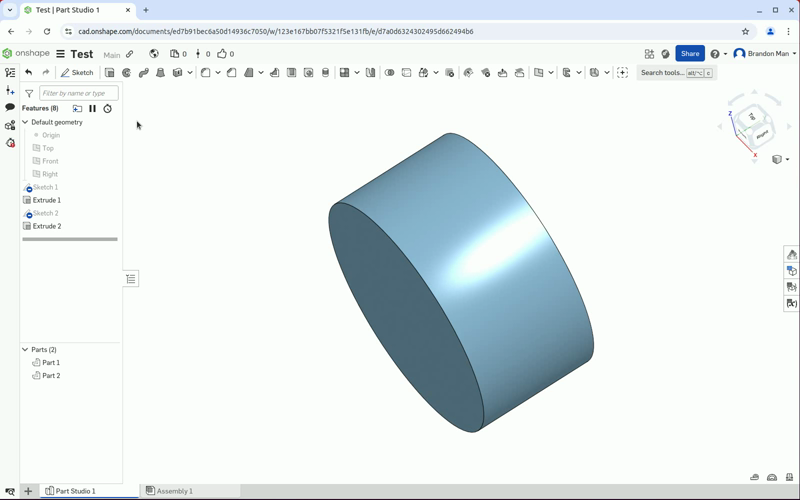
key(right, 2)
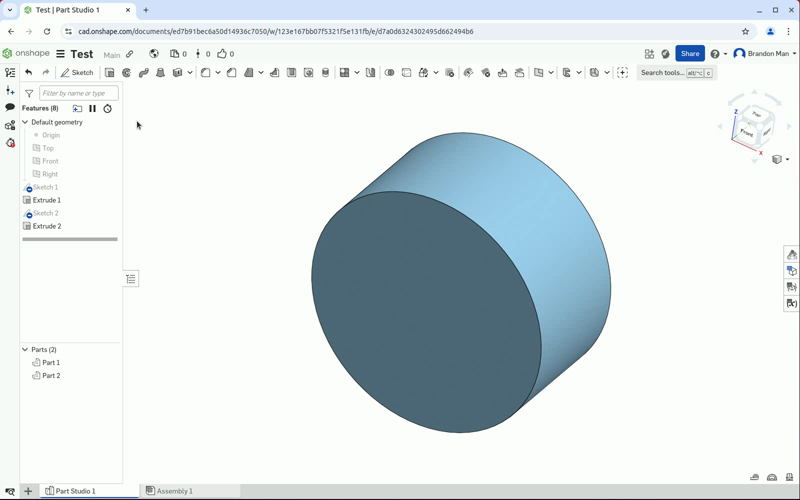
mouse_move(73, 189)
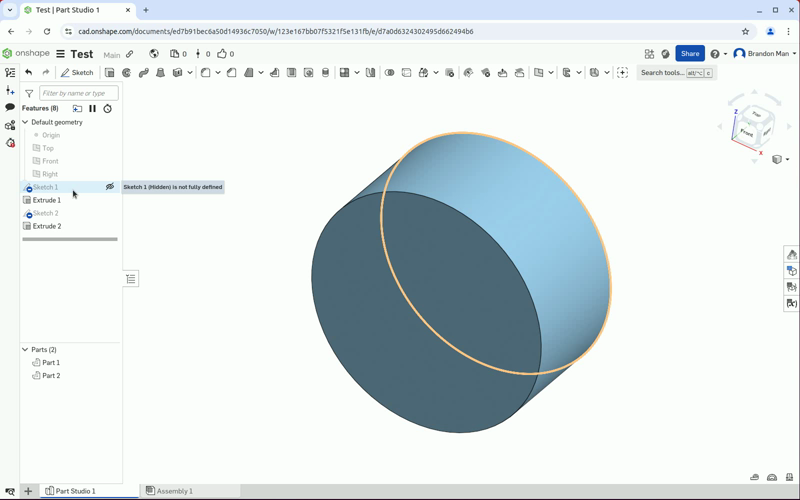
click(73, 189)